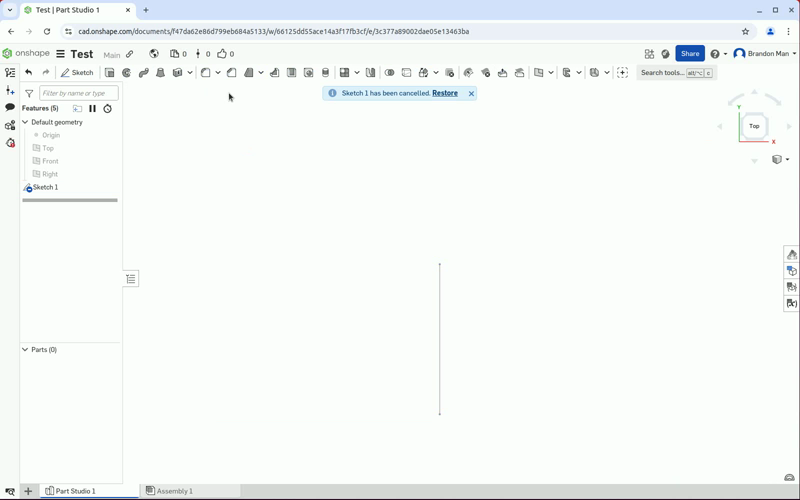
key(shift+h)
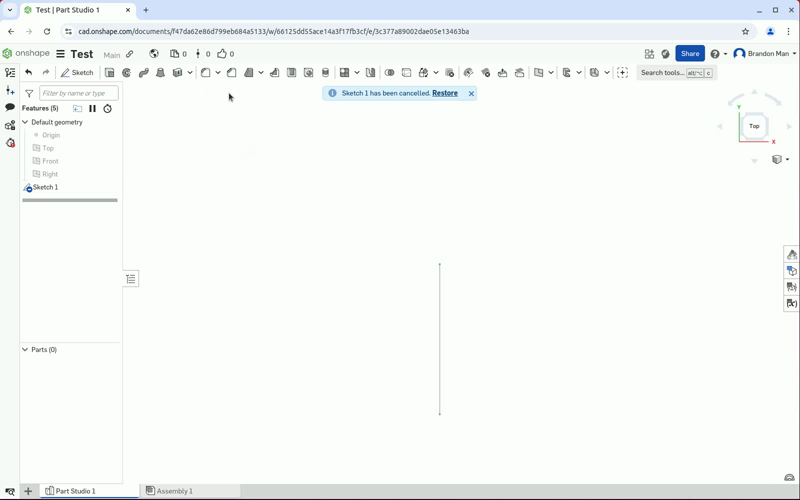
key(shift+s)
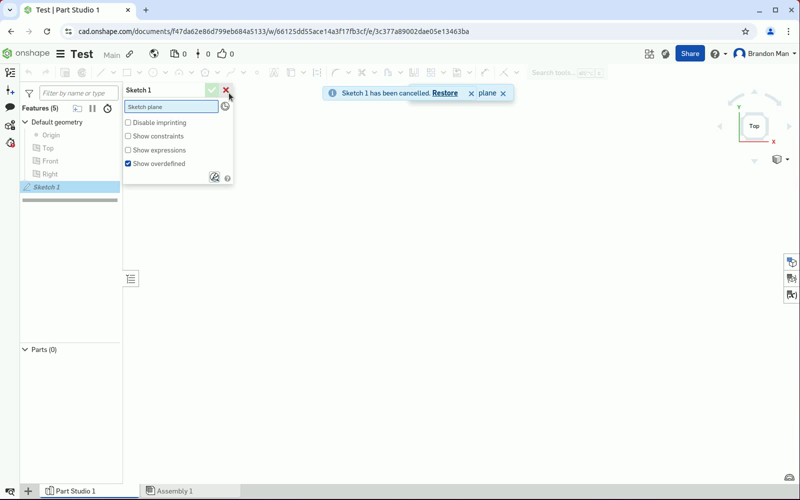
mouse_move(73, 150)
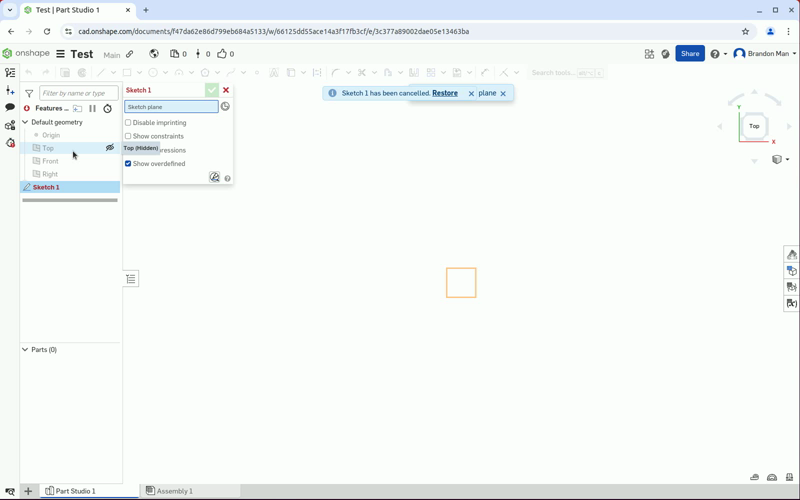
click(73, 150)
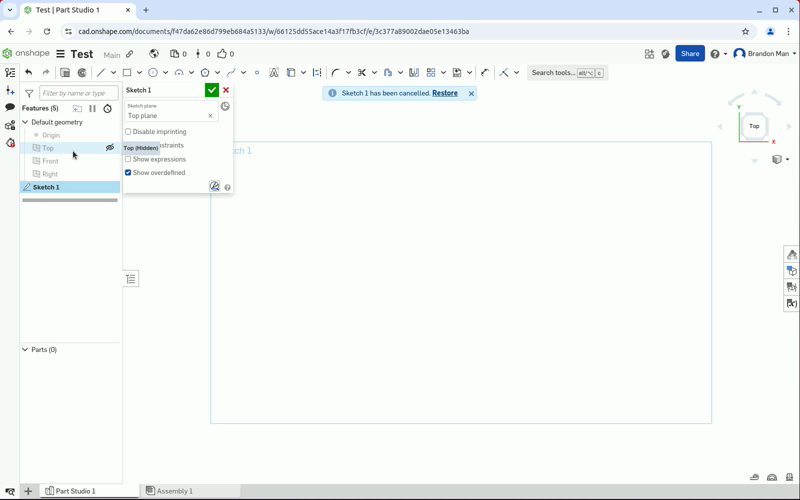
mouse_move(73, 352)
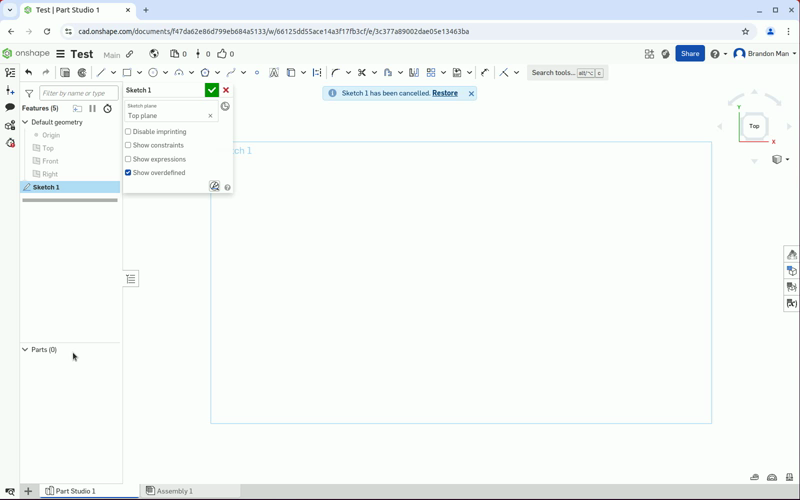
key(y)
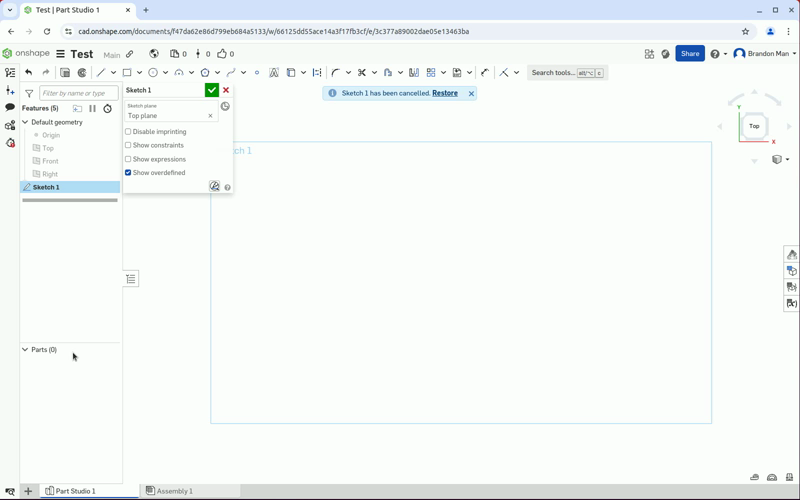
key(c)
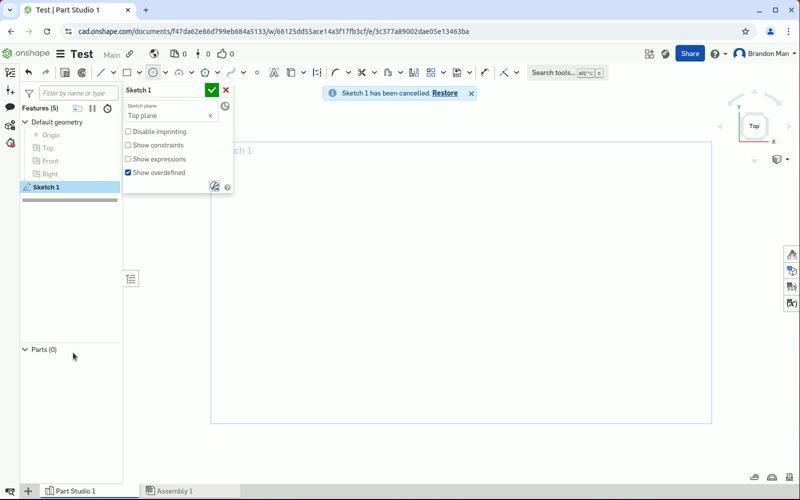
key_down(shift)
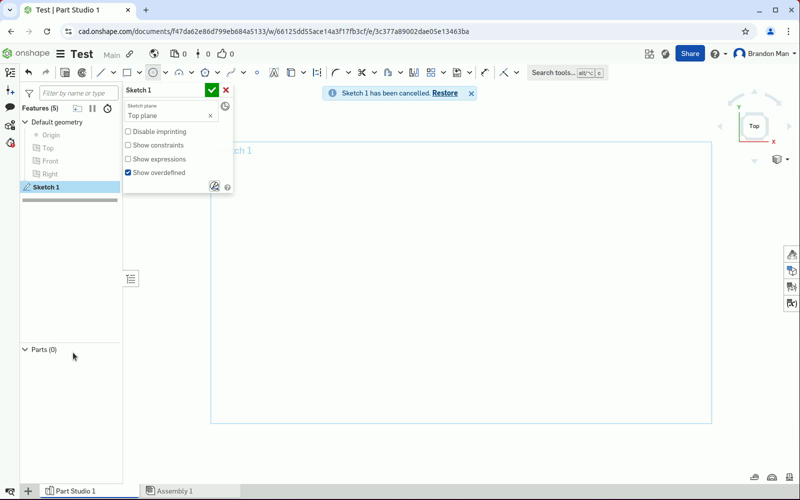
mouse_move(461, 282)
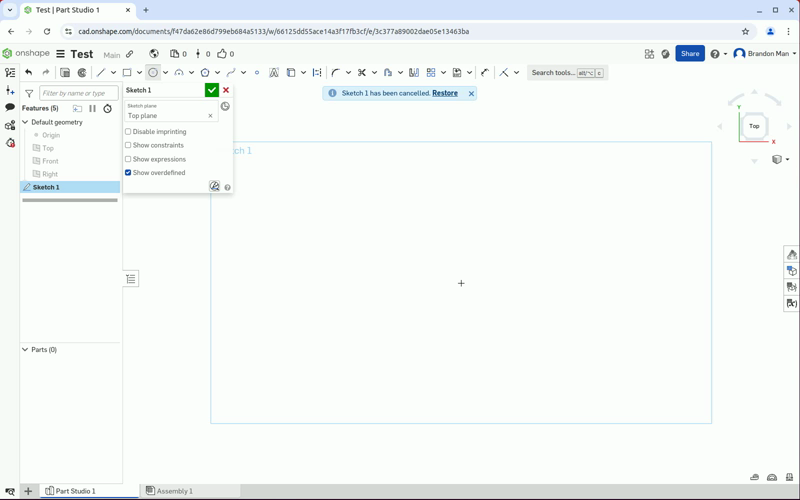
click(461, 282)
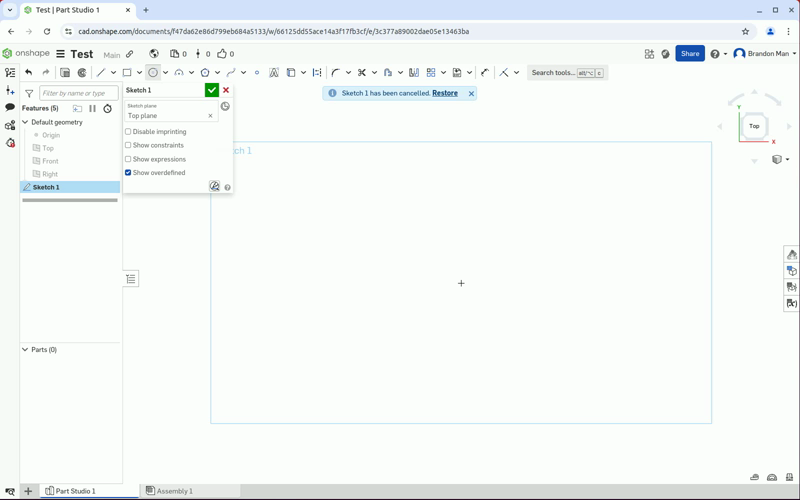
key_up(shift)
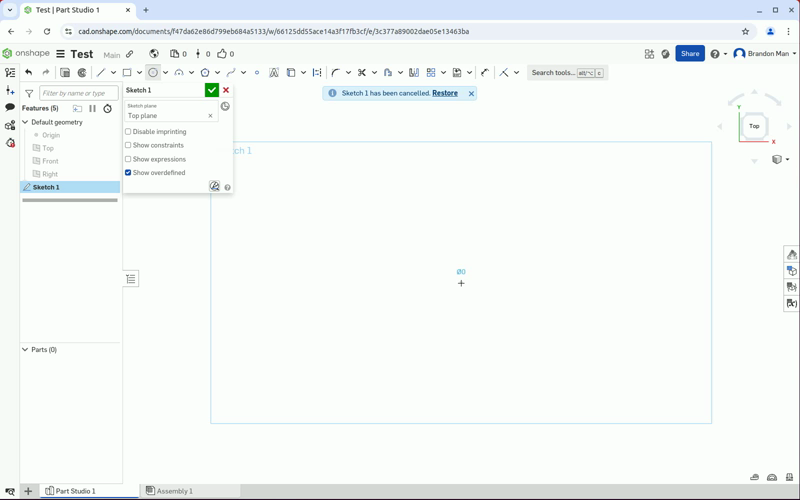
mouse_move(574, 282)
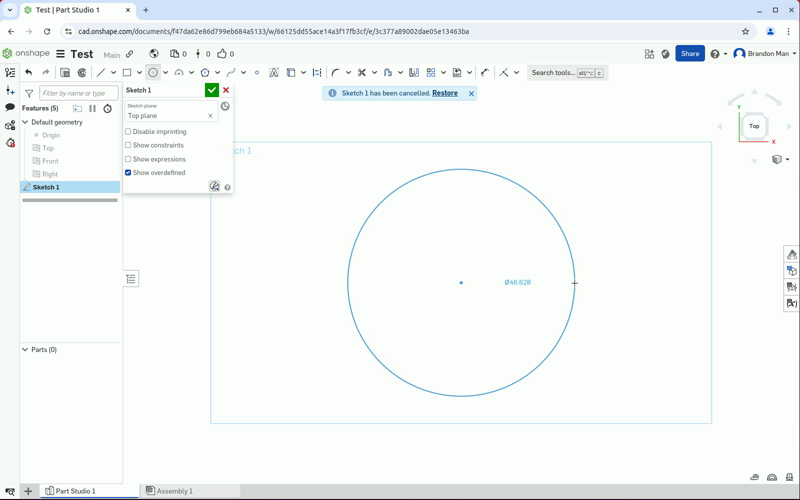
click(574, 282)
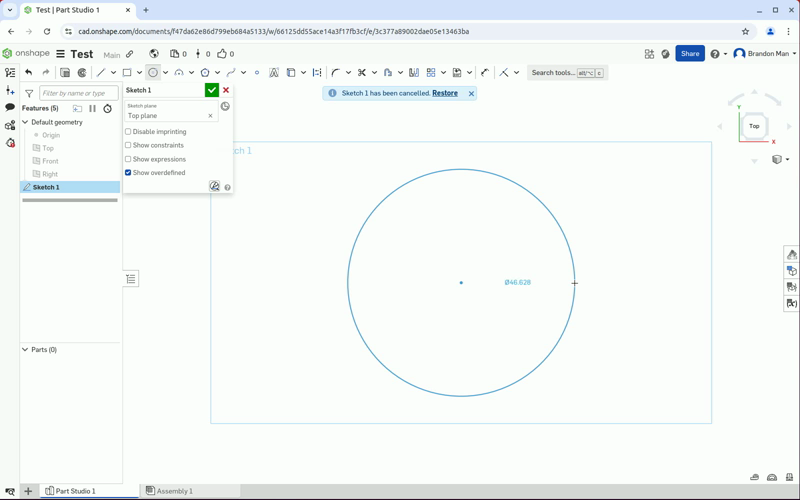
key(esc)
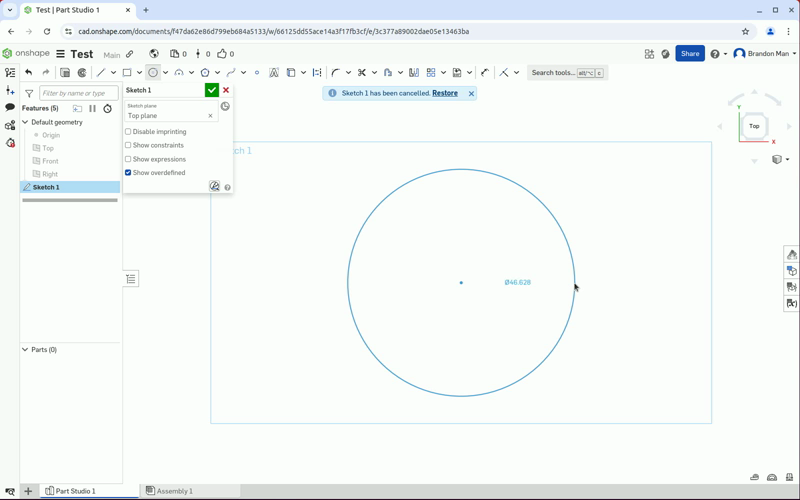
key(c)
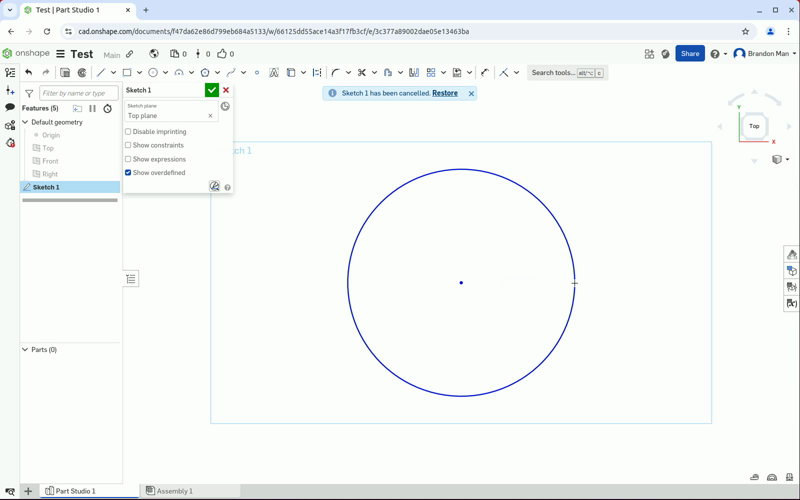
key_down(shift)
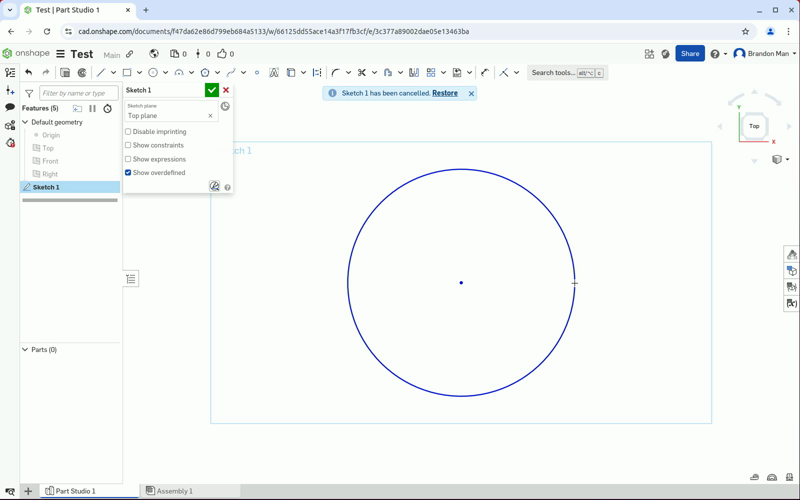
mouse_move(461, 282)
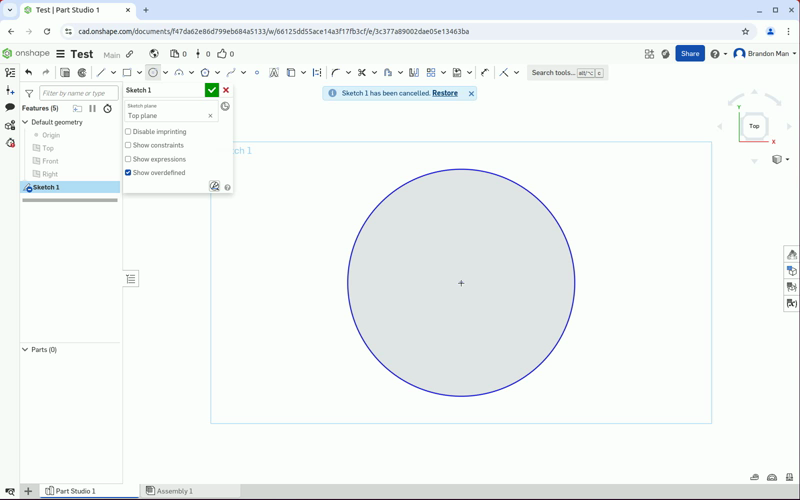
click(461, 282)
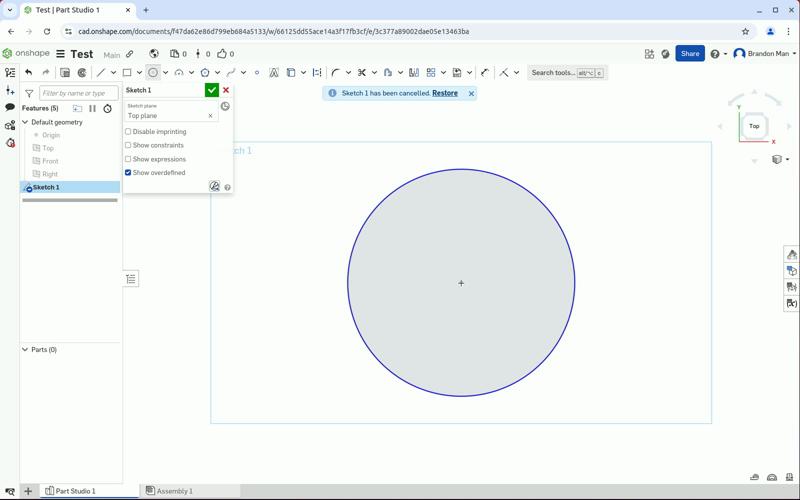
key_up(shift)
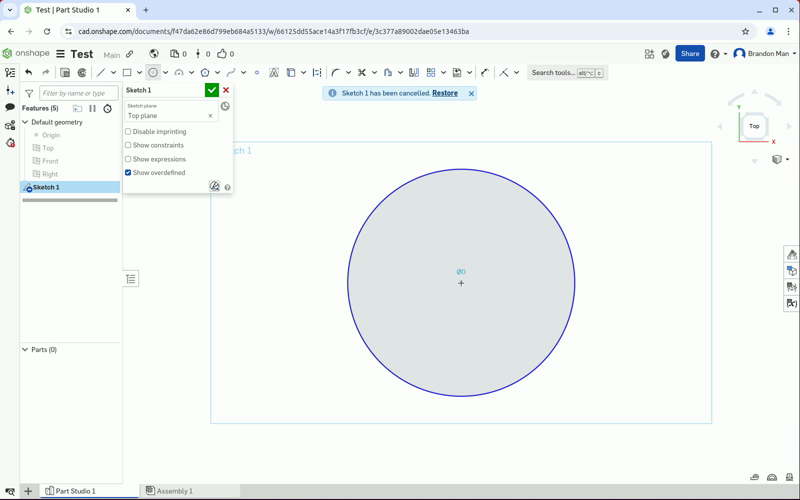
mouse_move(555, 282)
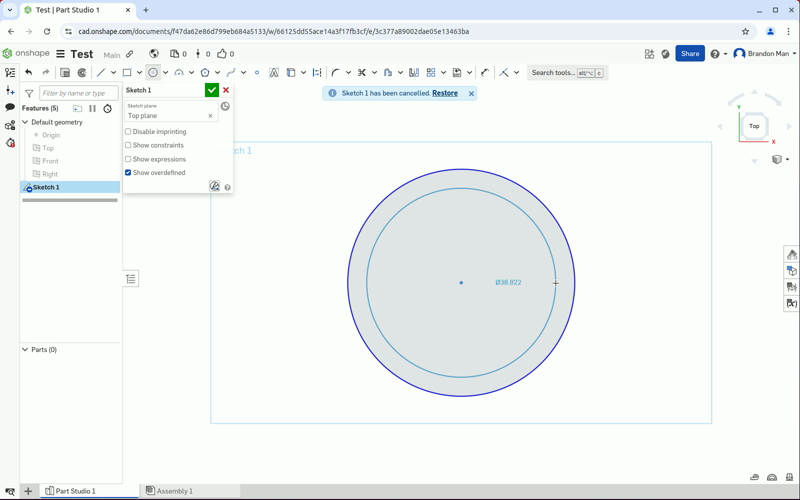
click(555, 282)
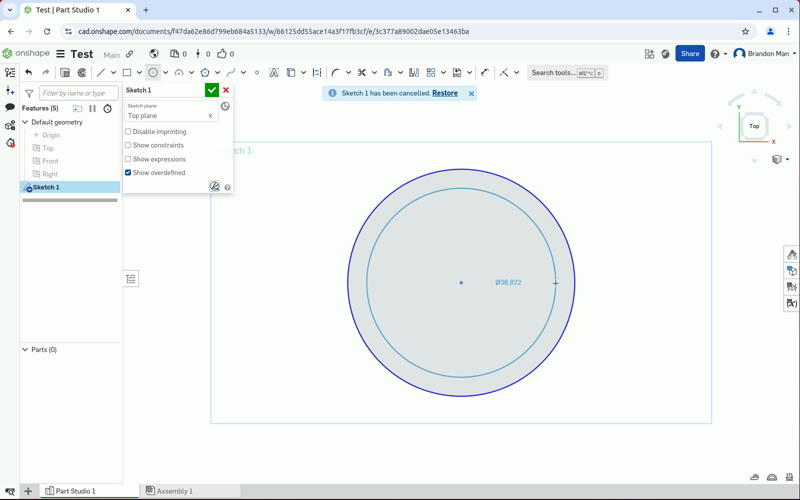
key(esc)
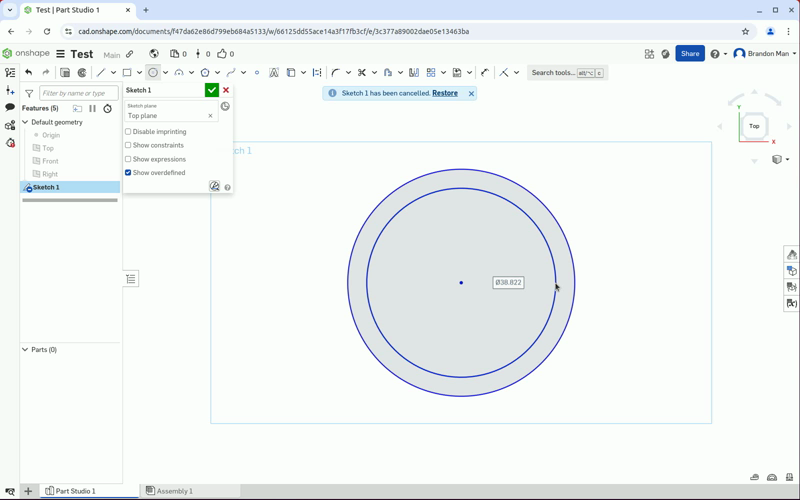
mouse_move(504, 376)
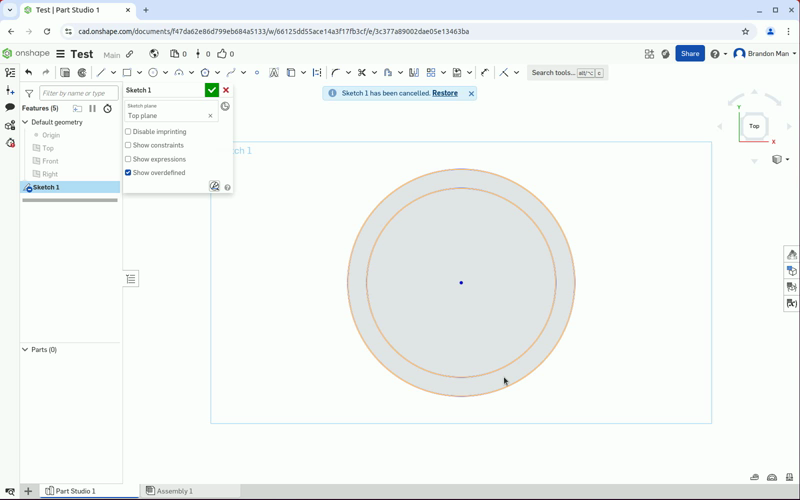
click(504, 376)
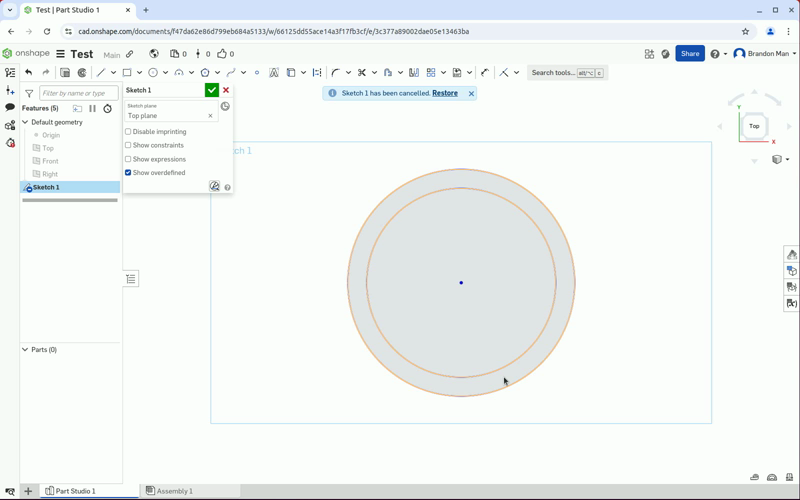
mouse_move(73, 352)
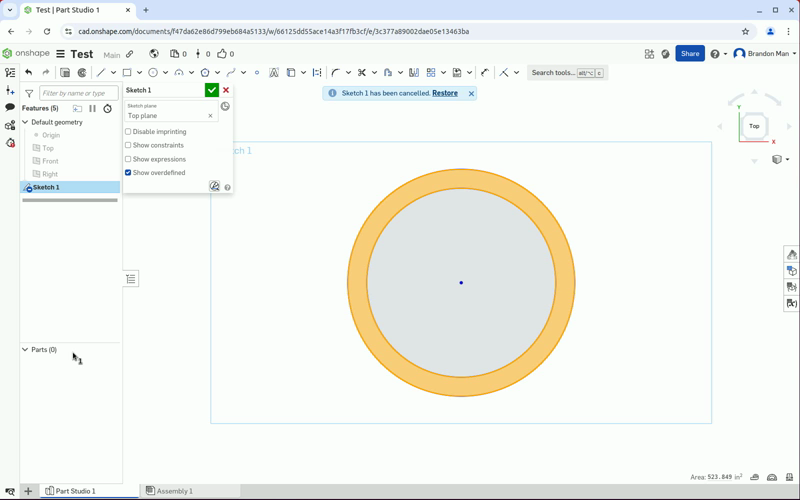
key(shift+y)
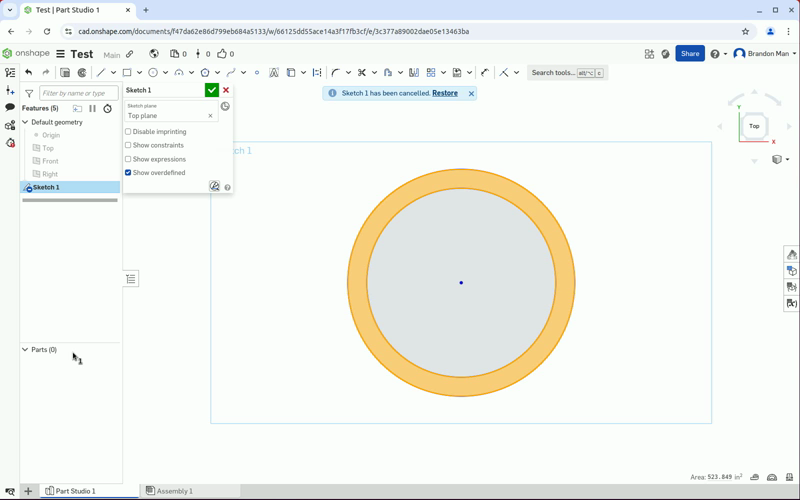
key(shift+e)
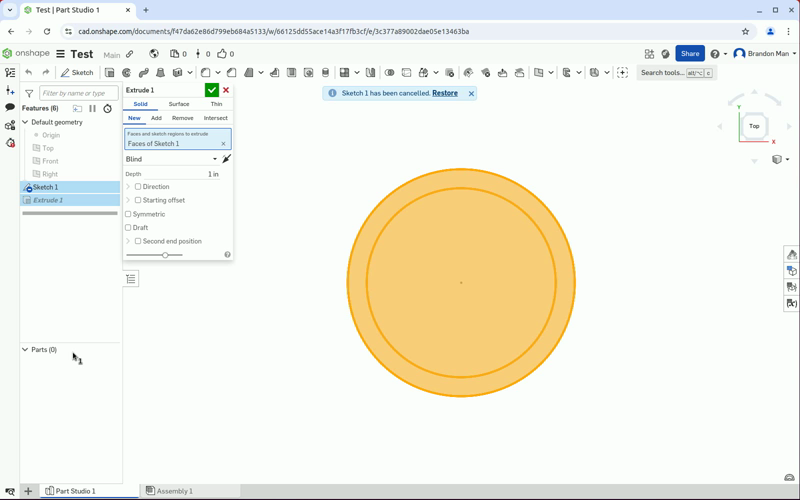
mouse_move(143, 106)
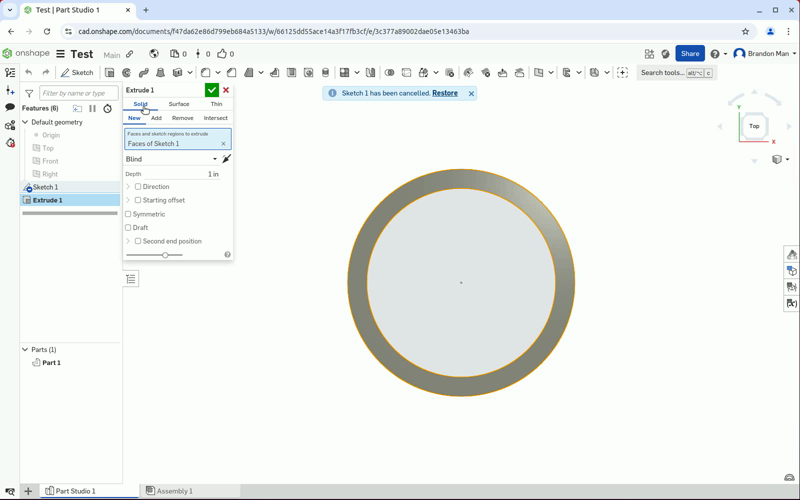
click(143, 106)
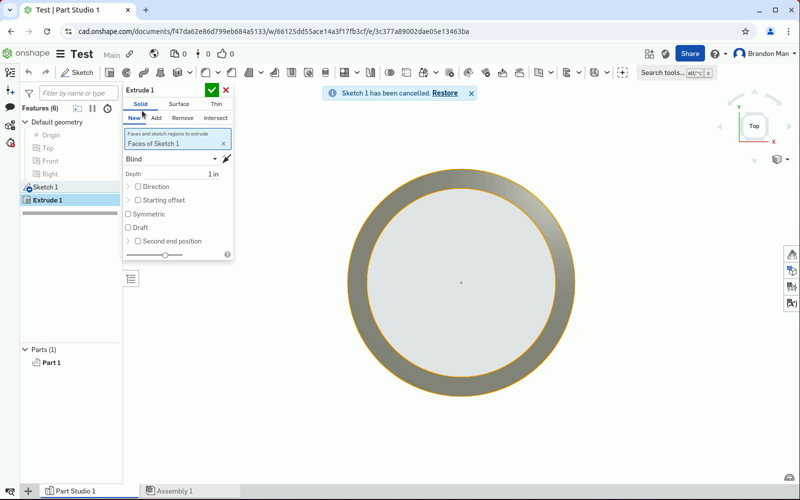
mouse_move(137, 120)
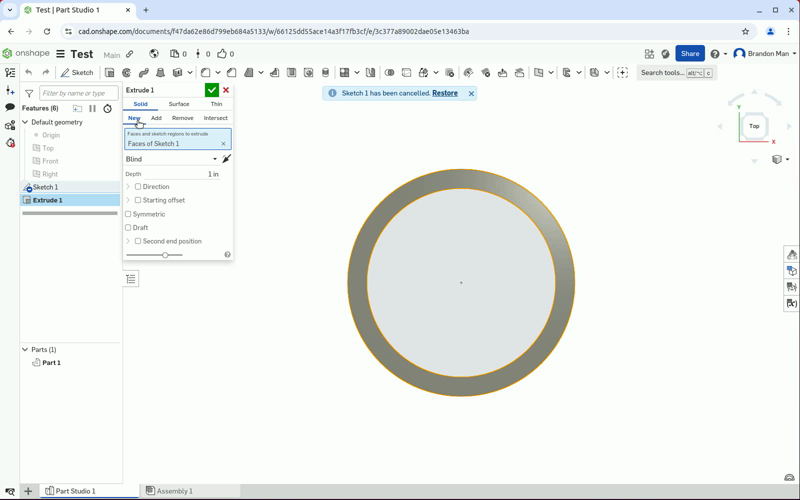
click(137, 120)
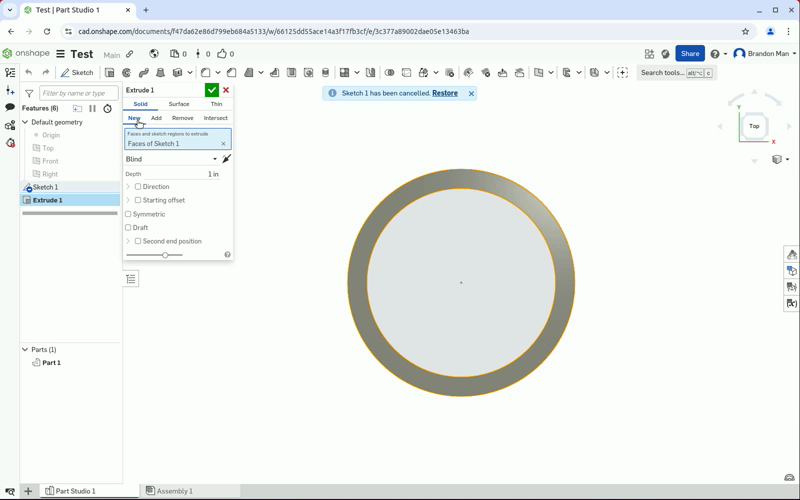
key(tab, 4)
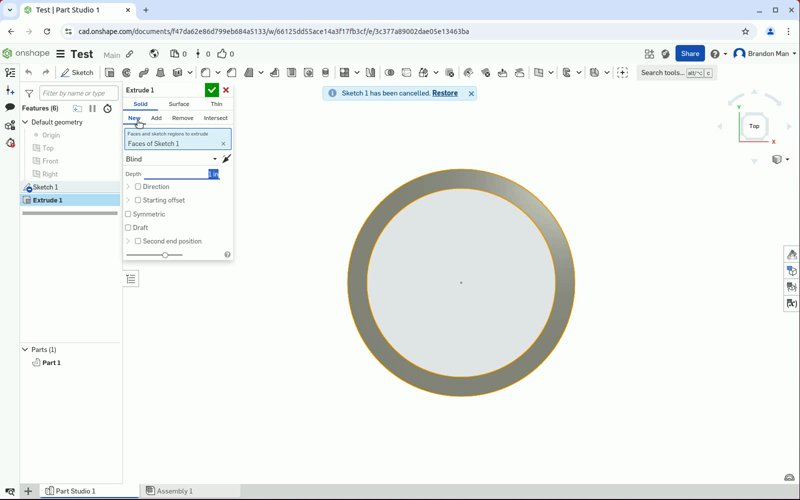
text(7.703)
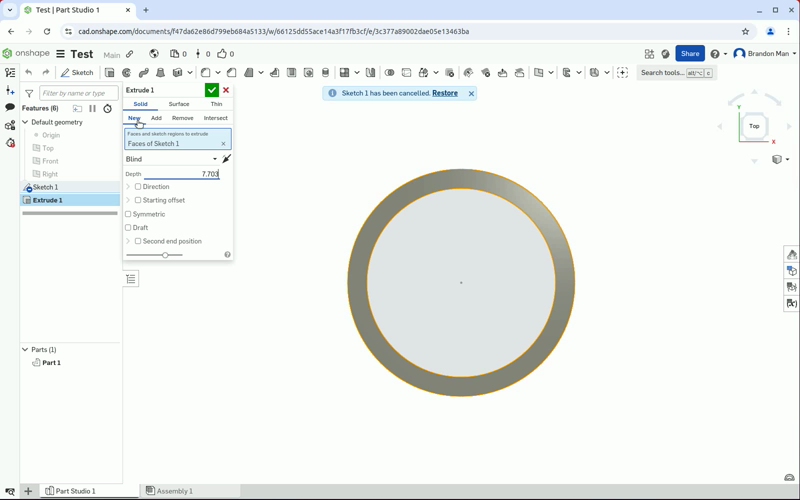
key(enter)
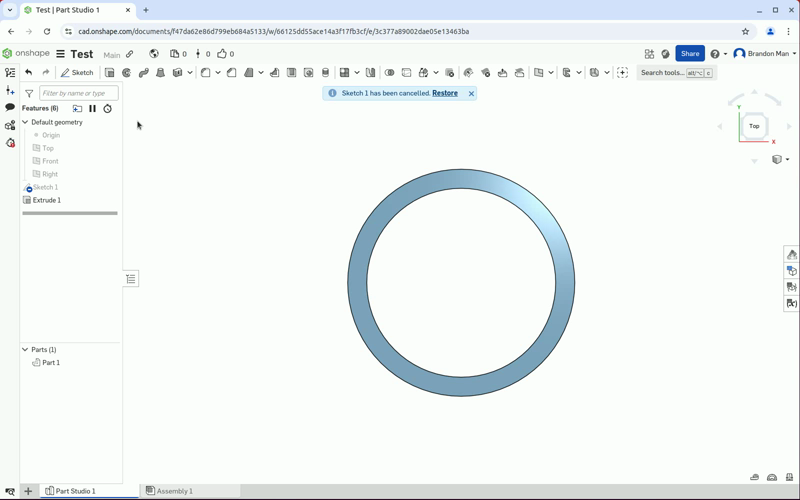
key(shift+h)
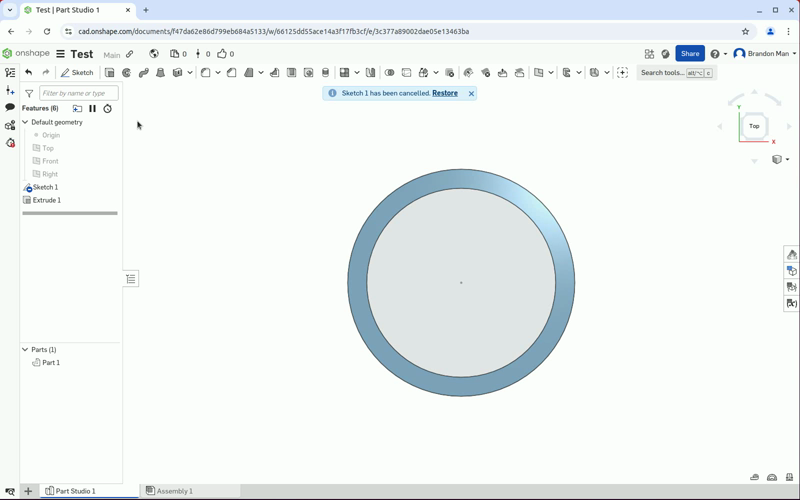
key(shift+h)
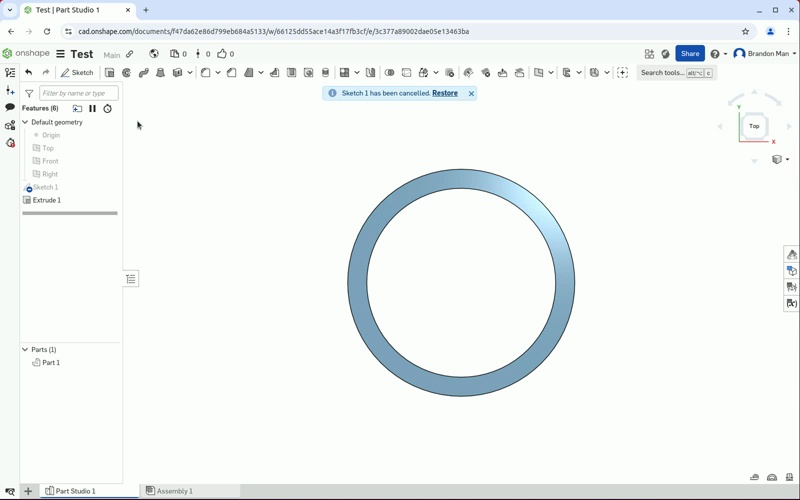
mouse_move(73, 189)
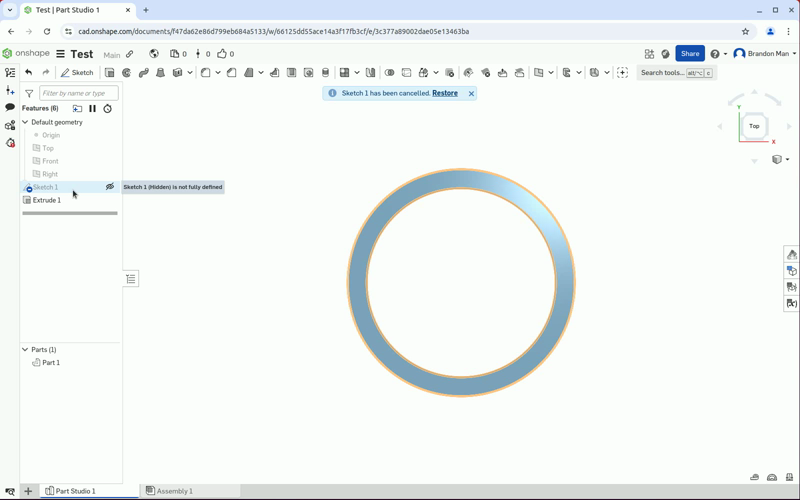
click(73, 189)
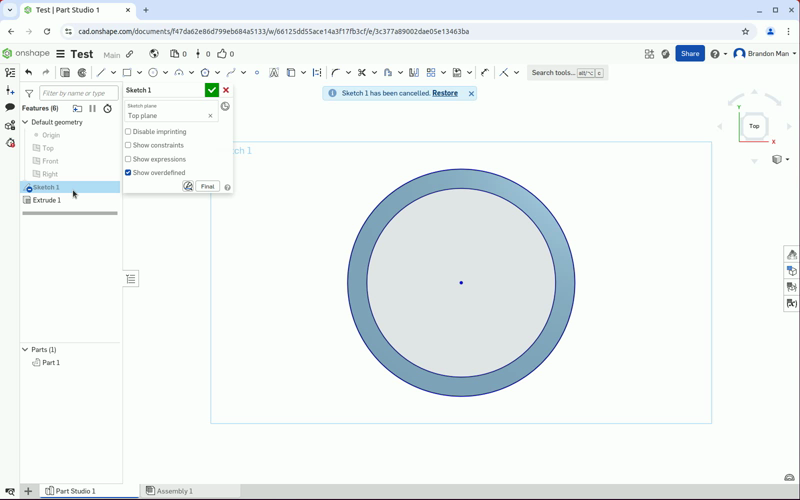
mouse_move(229, 92)
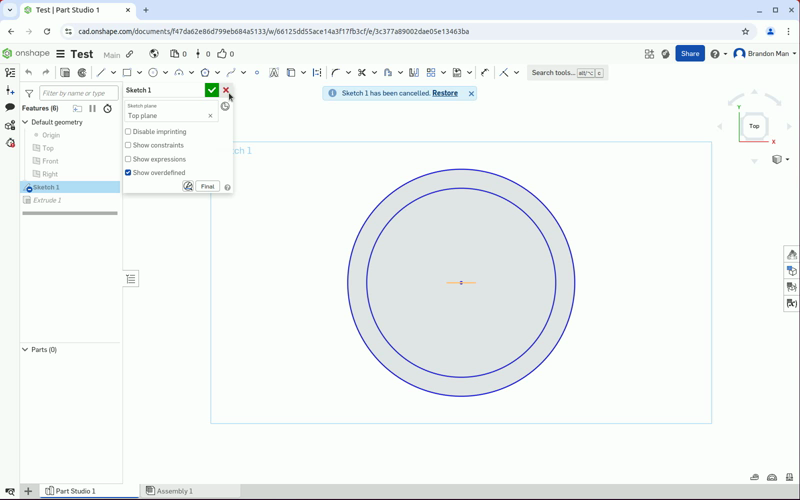
click(229, 92)
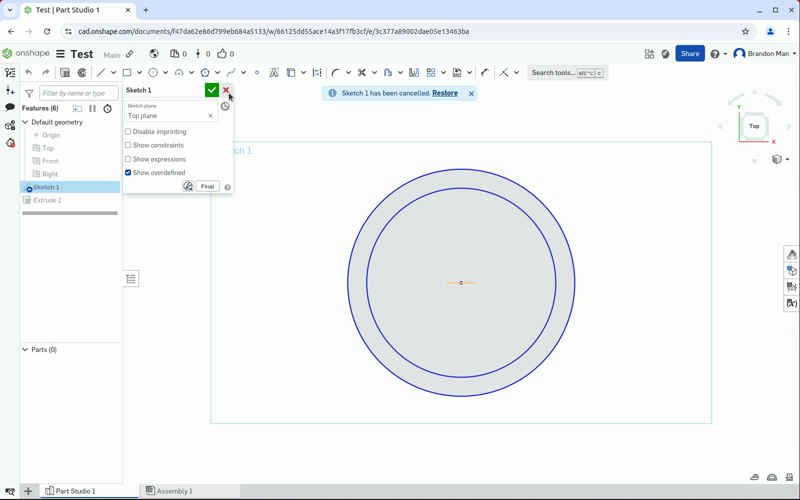
key(shift+s)
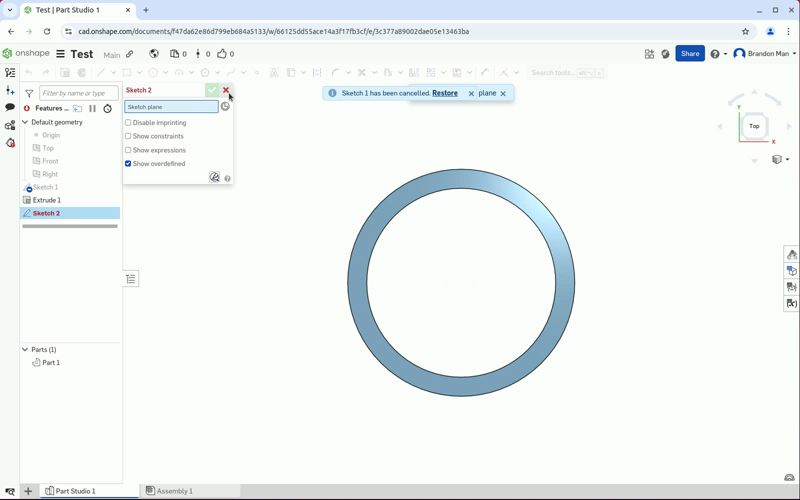
mouse_move(73, 150)
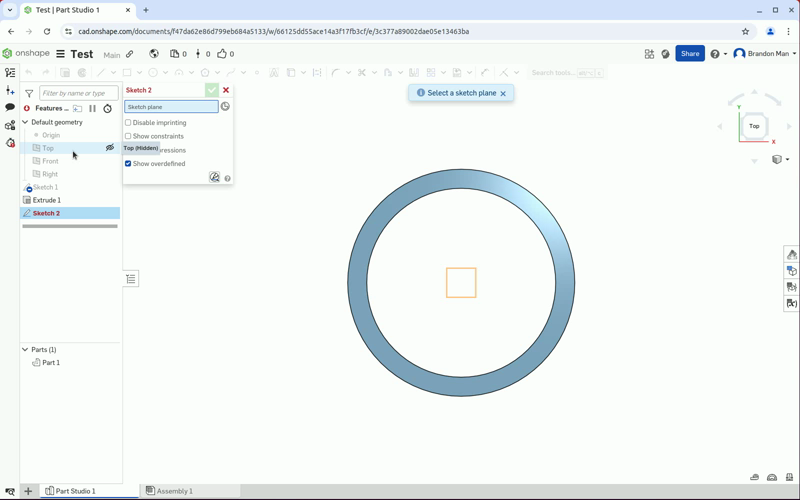
click(73, 150)
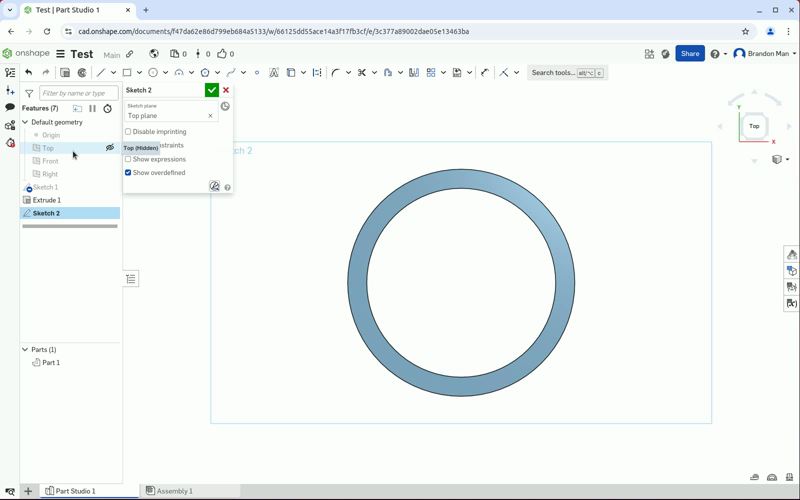
mouse_move(73, 352)
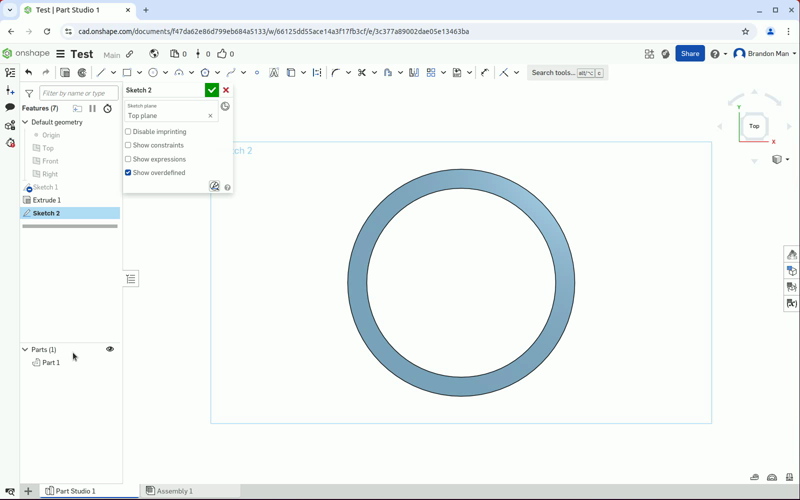
key(y)
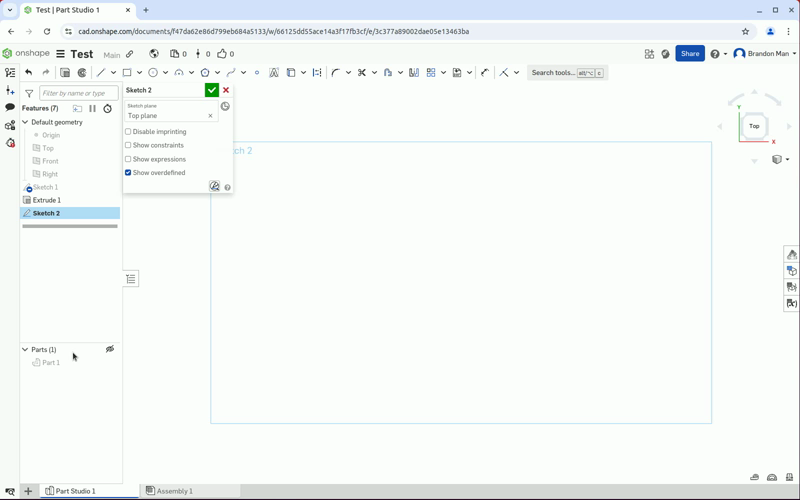
key(c)
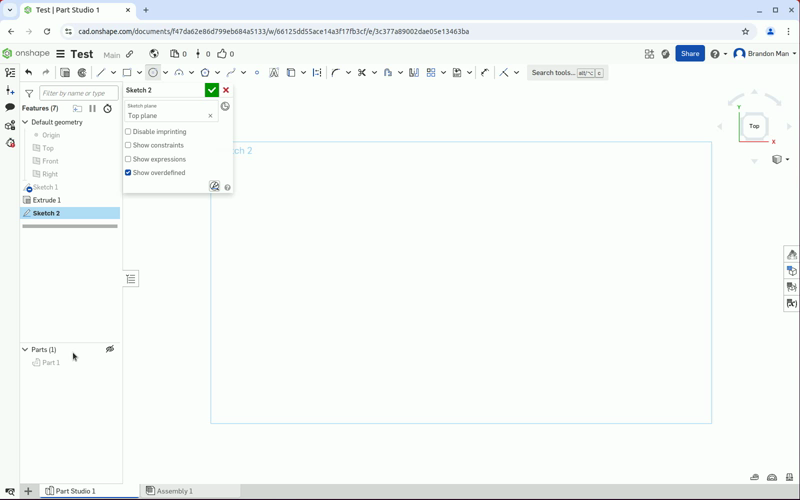
key_down(shift)
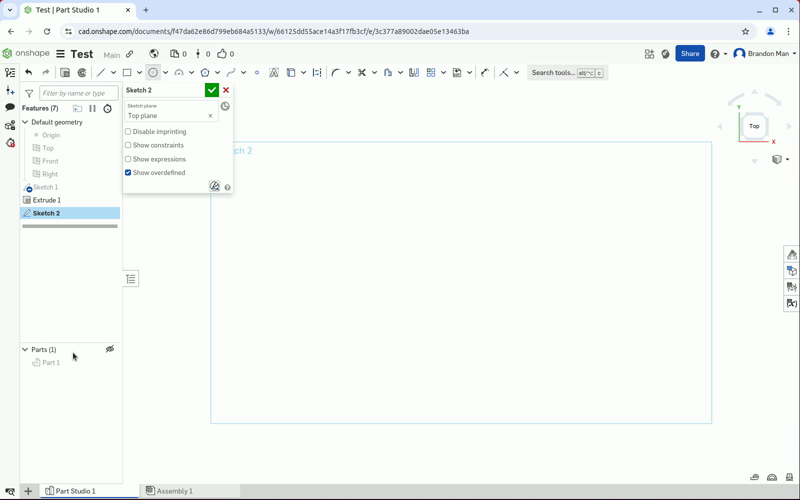
mouse_move(461, 282)
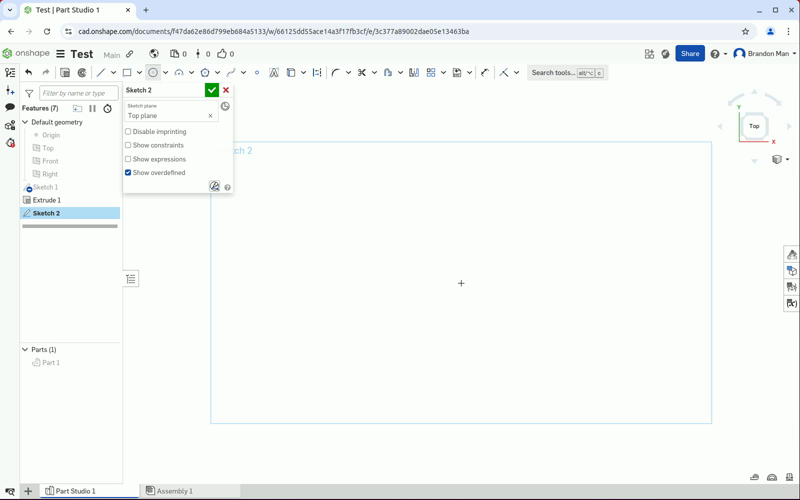
click(461, 282)
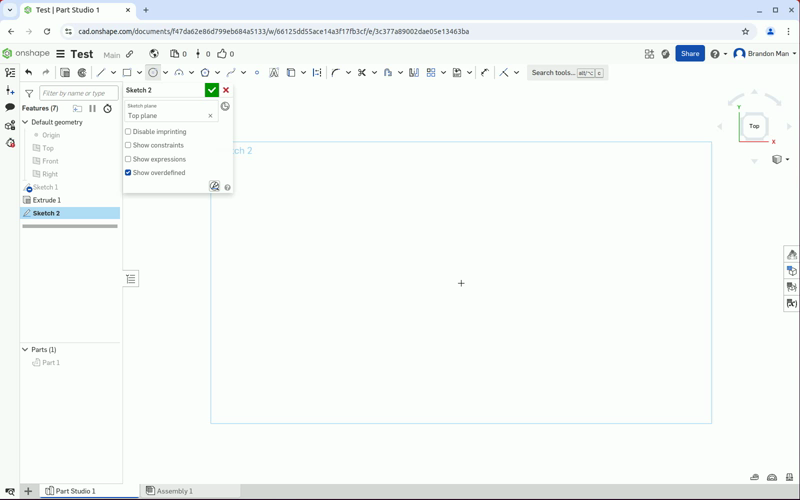
key_up(shift)
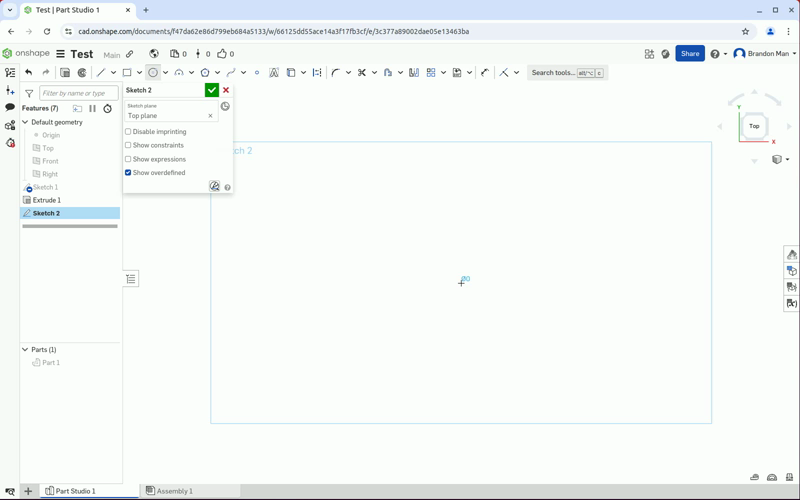
mouse_move(555, 282)
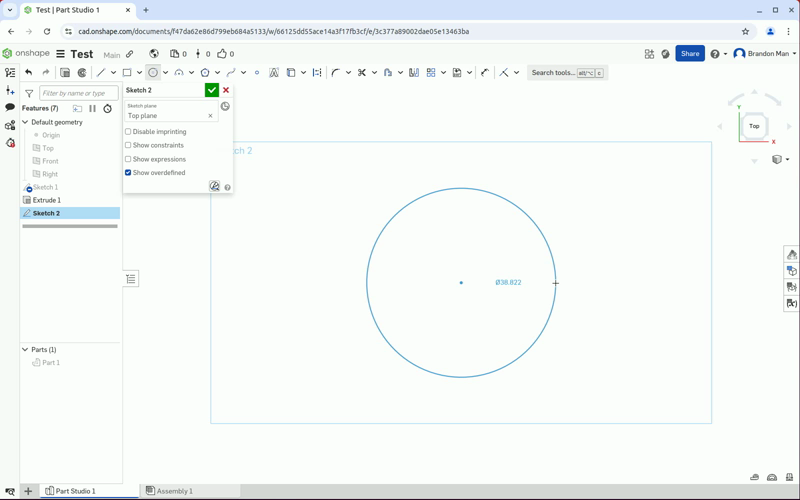
click(555, 282)
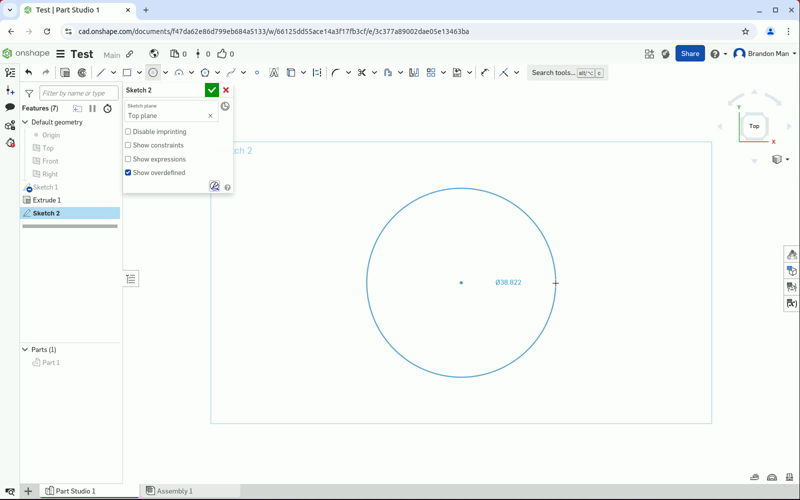
key(esc)
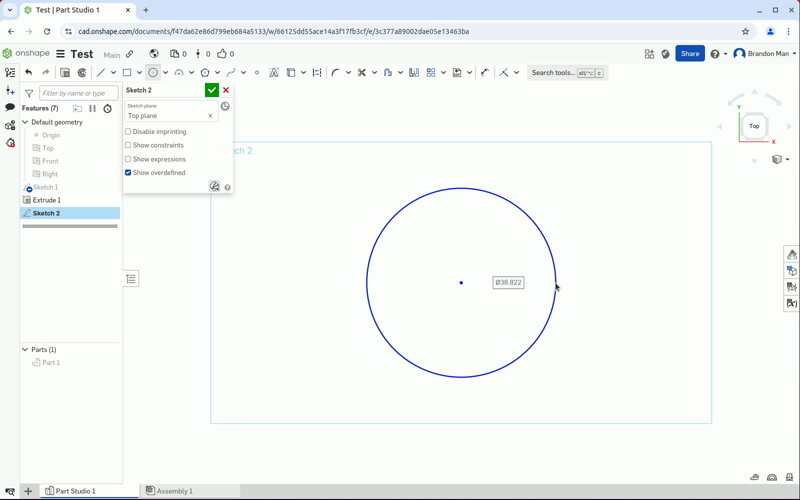
mouse_move(488, 304)
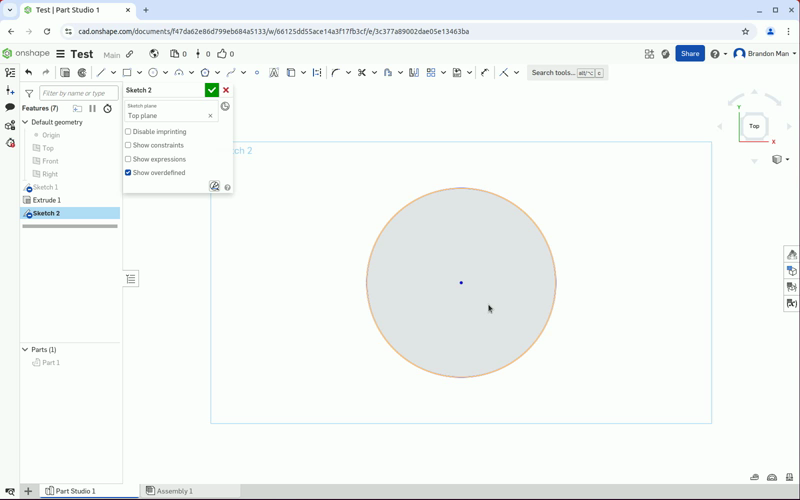
click(488, 304)
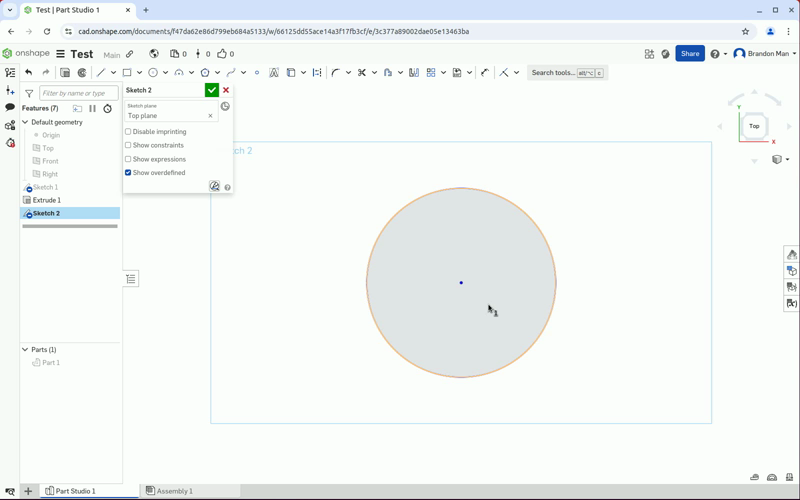
mouse_move(73, 352)
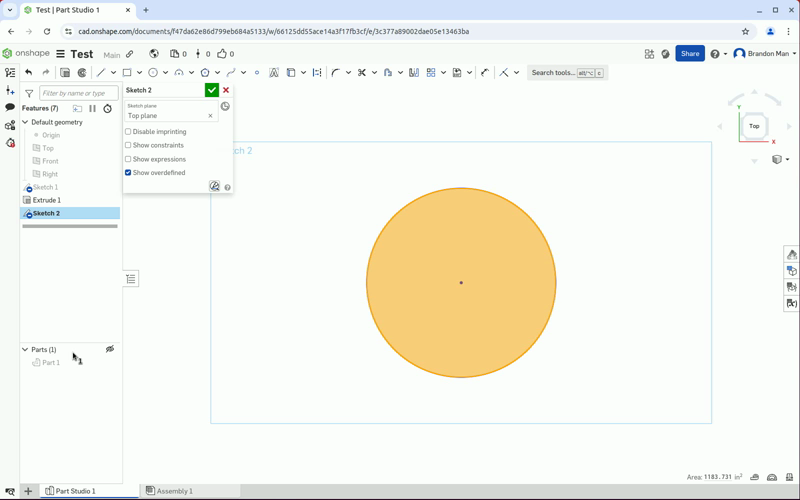
key(shift+y)
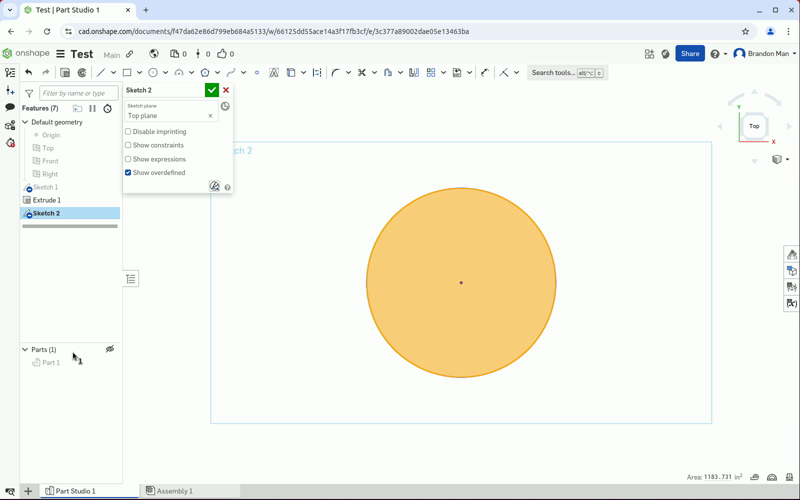
key(shift+e)
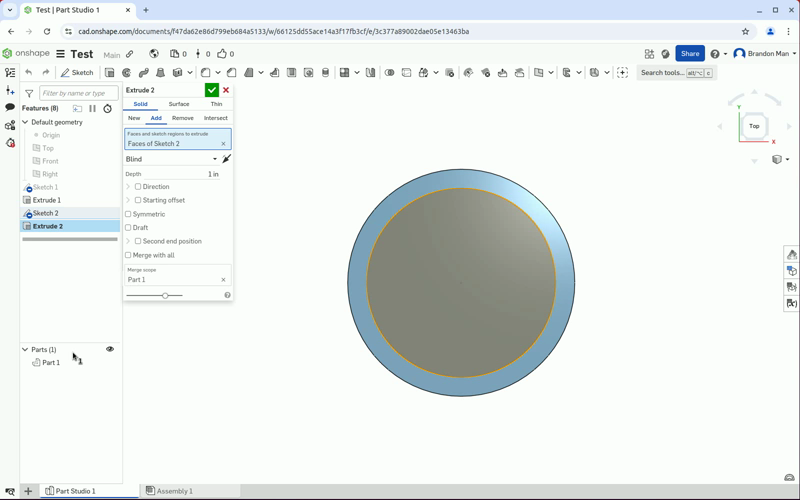
mouse_move(143, 106)
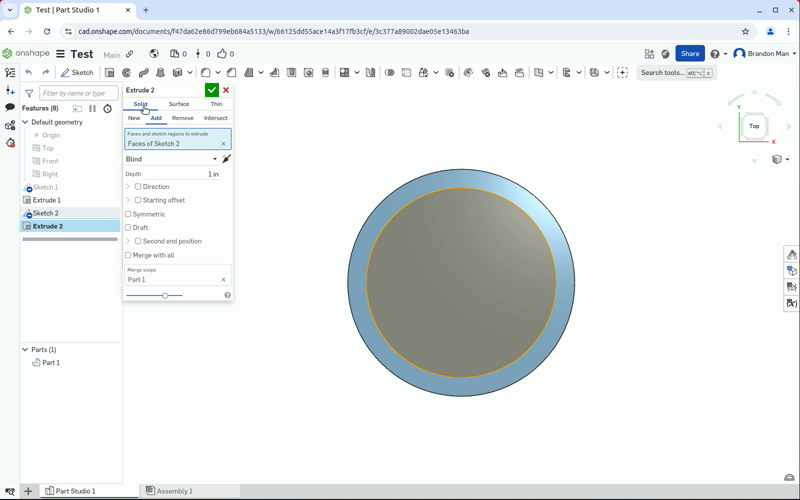
click(143, 106)
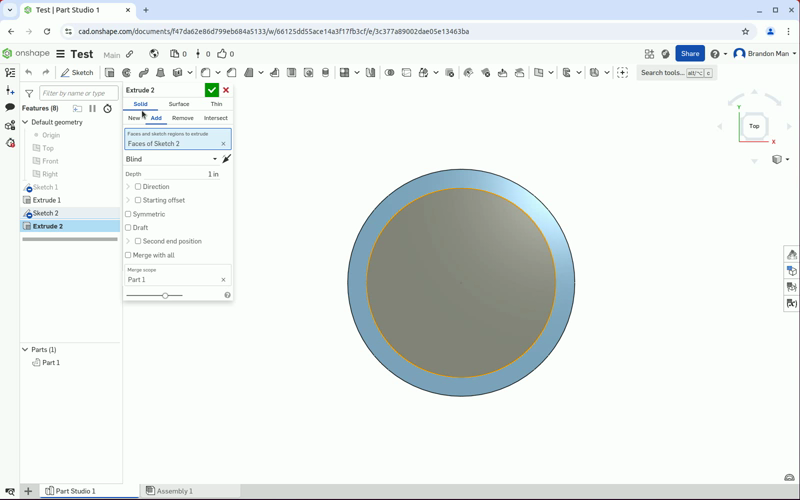
mouse_move(137, 120)
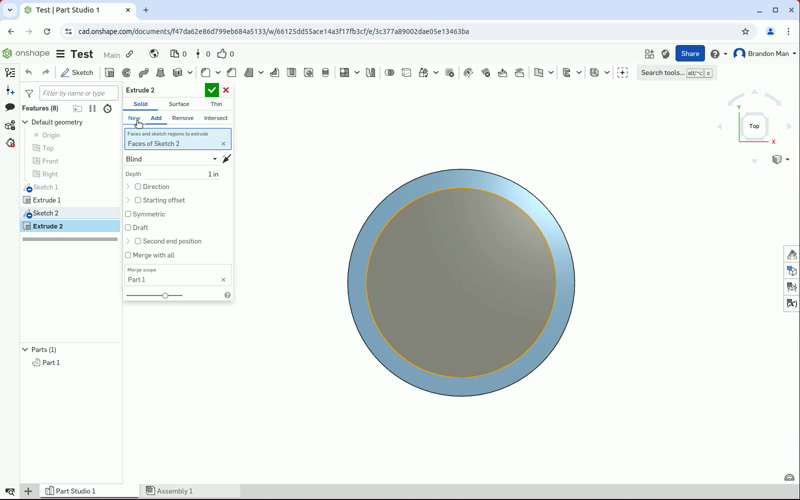
click(137, 120)
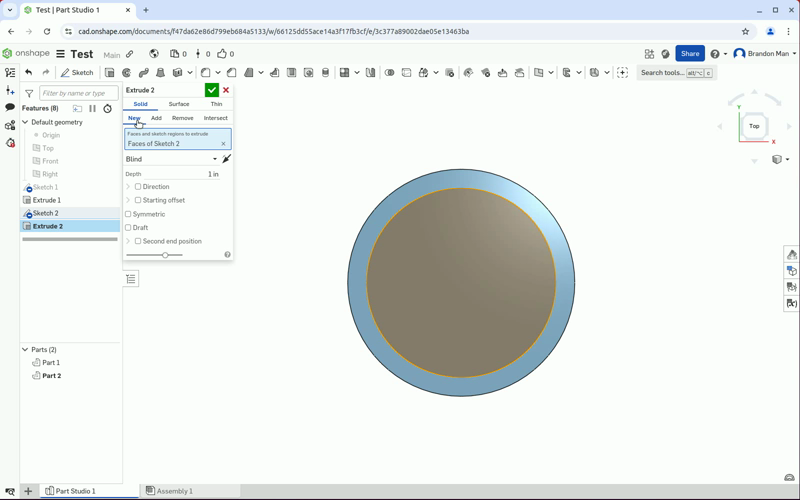
key(tab, 4)
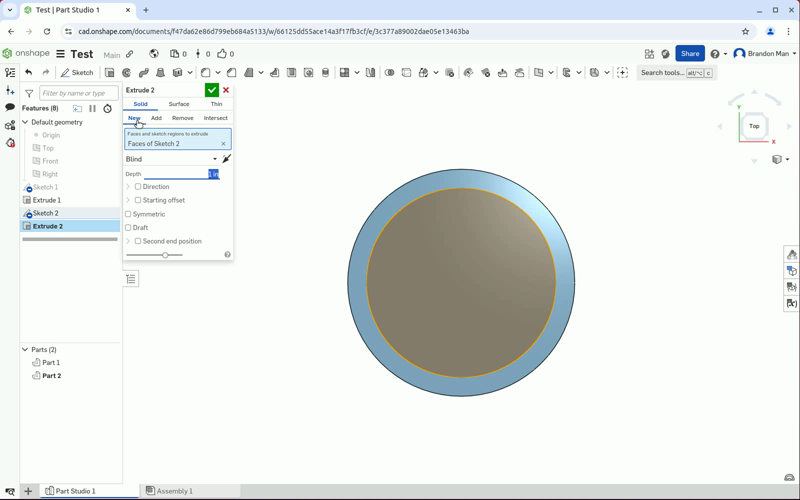
text(15.405)
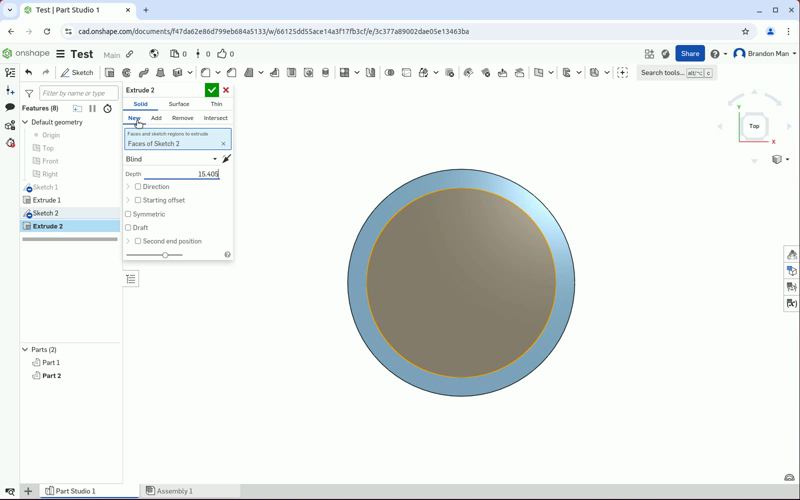
key(enter)
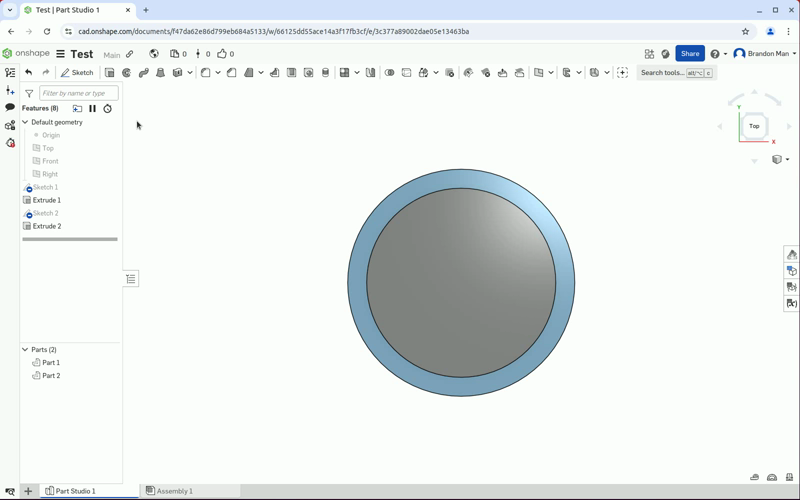
key(shift+h)
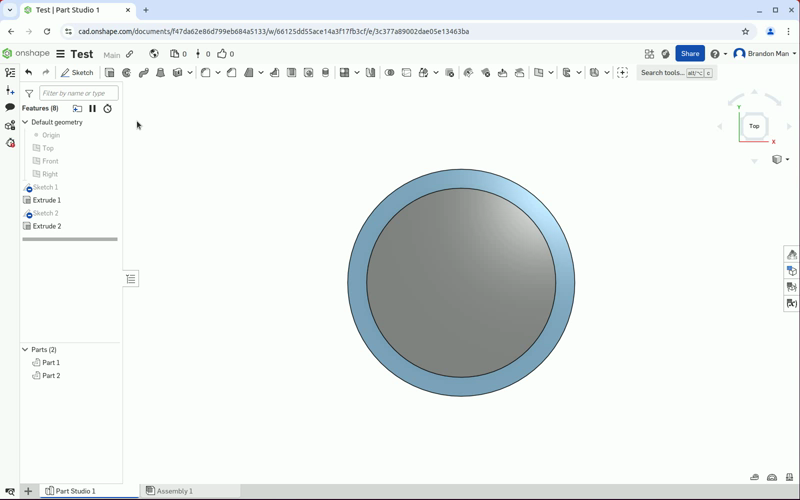
key(shift+h)
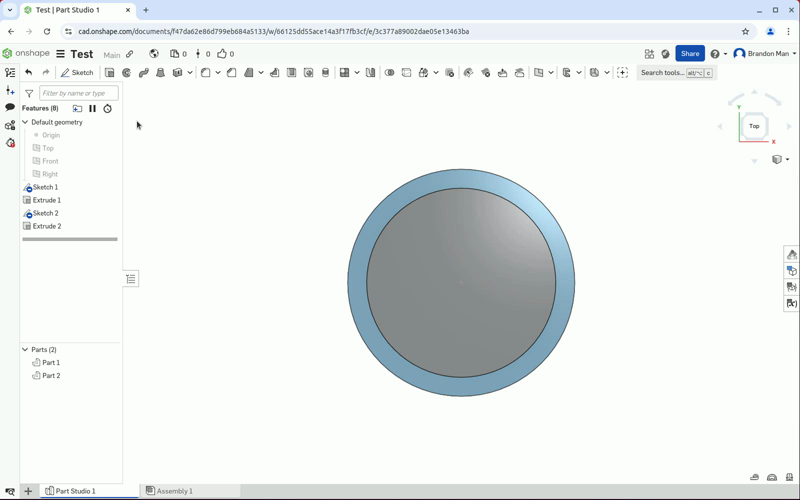
key(shift+7)
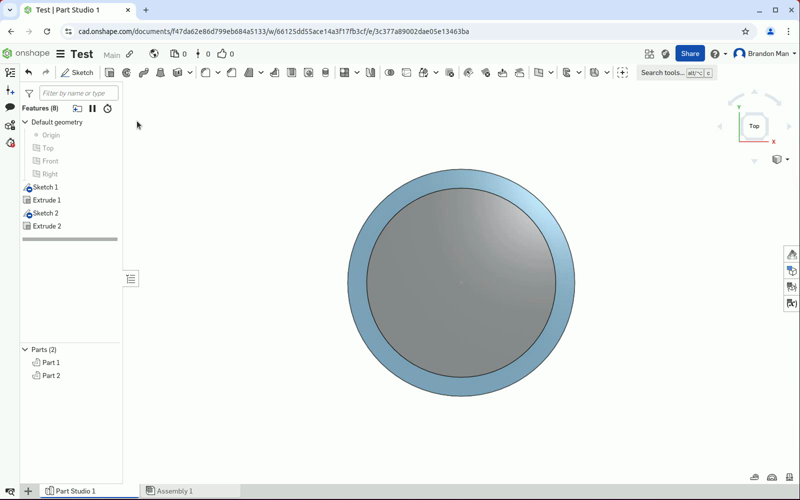
key(up, 3)
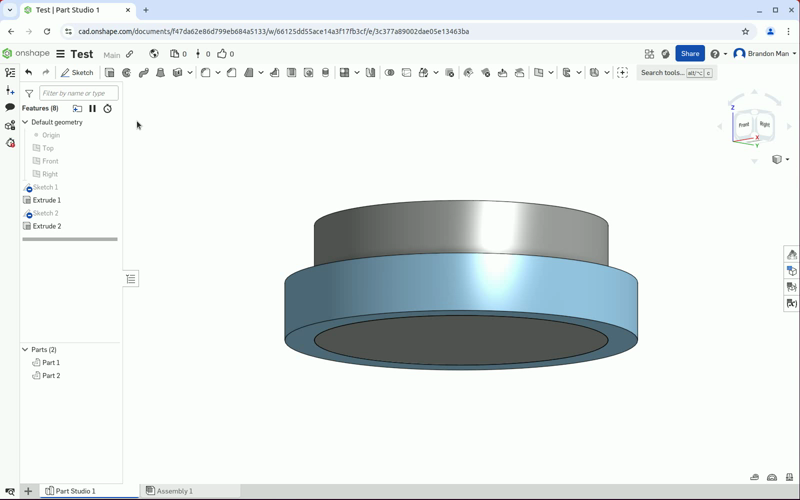
key(left, 3)
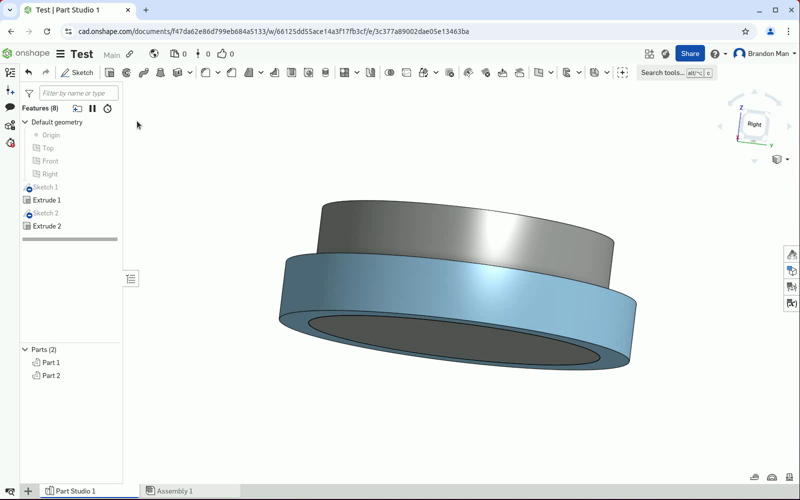
key(right, 3)
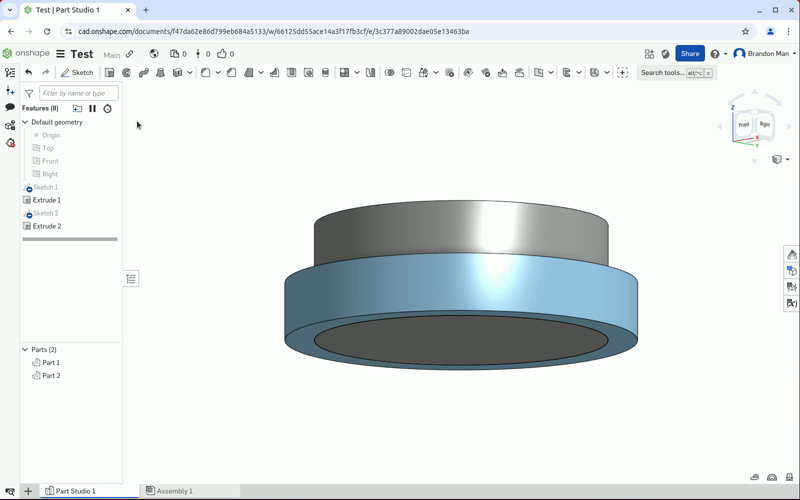
key(down, 3)
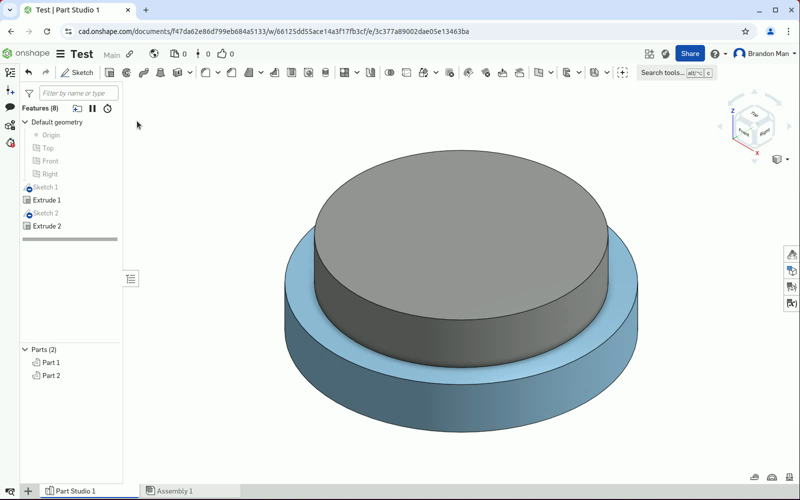
mouse_move(73, 189)
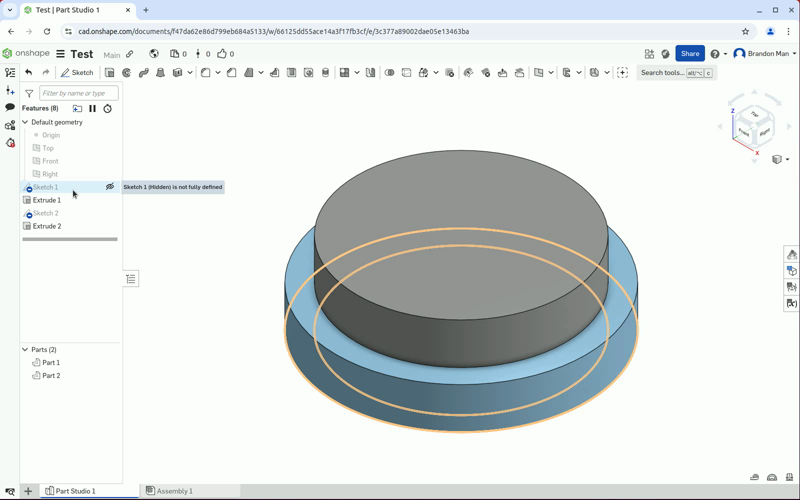
click(73, 189)